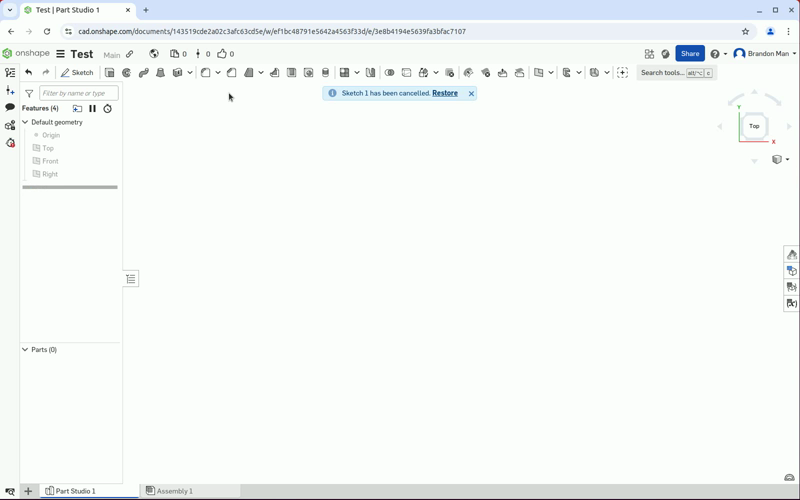
key(shift+h)
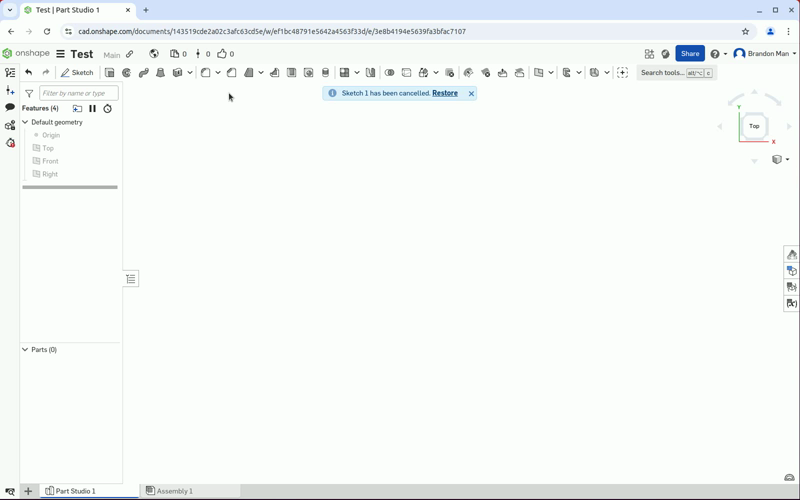
key(shift+s)
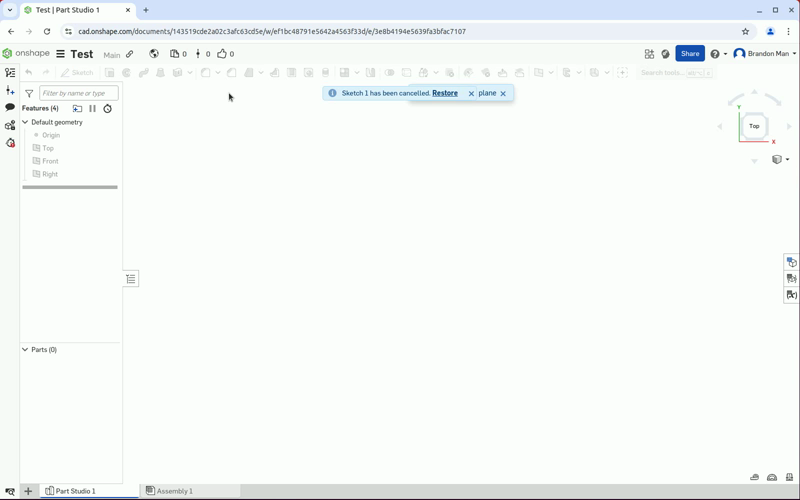
mouse_move(73, 150)
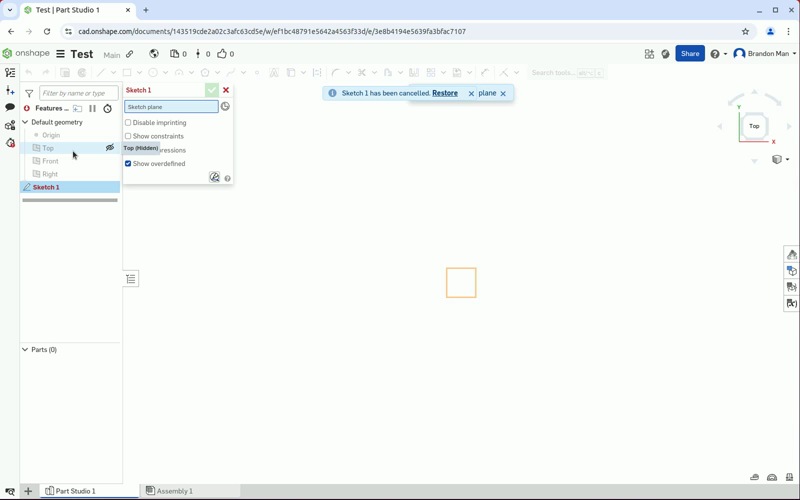
click(73, 150)
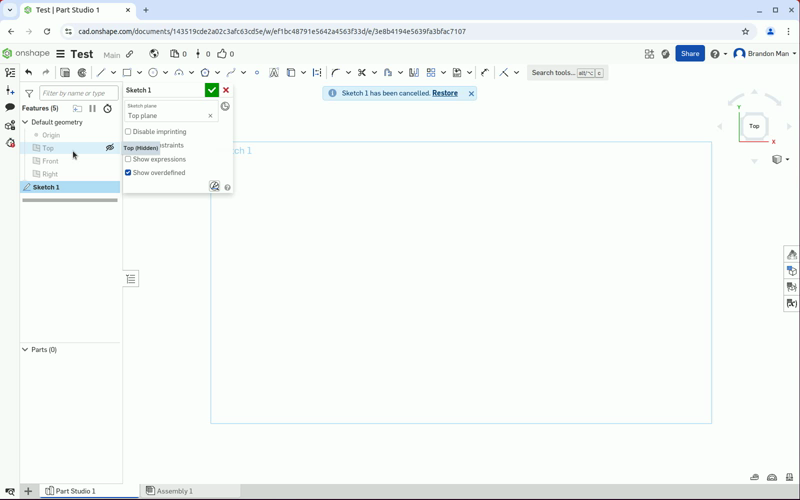
mouse_move(73, 352)
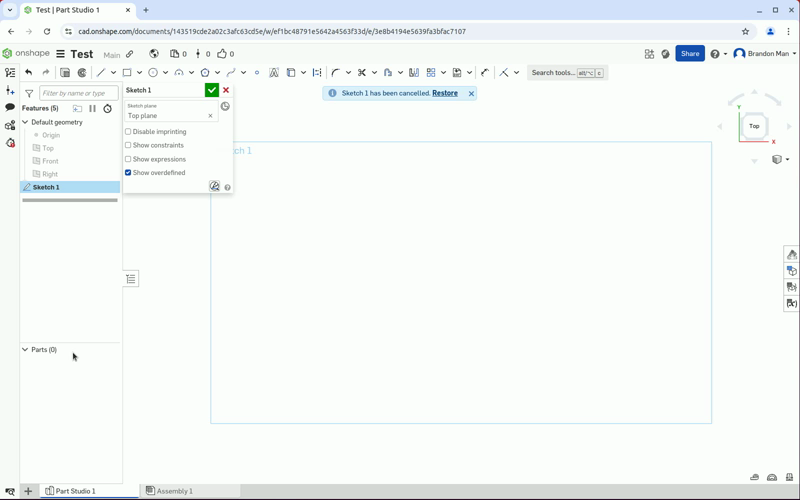
key(y)
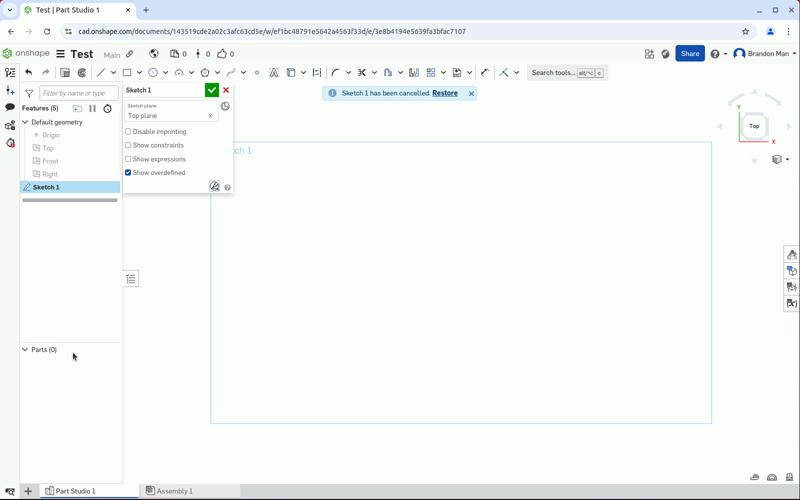
key(c)
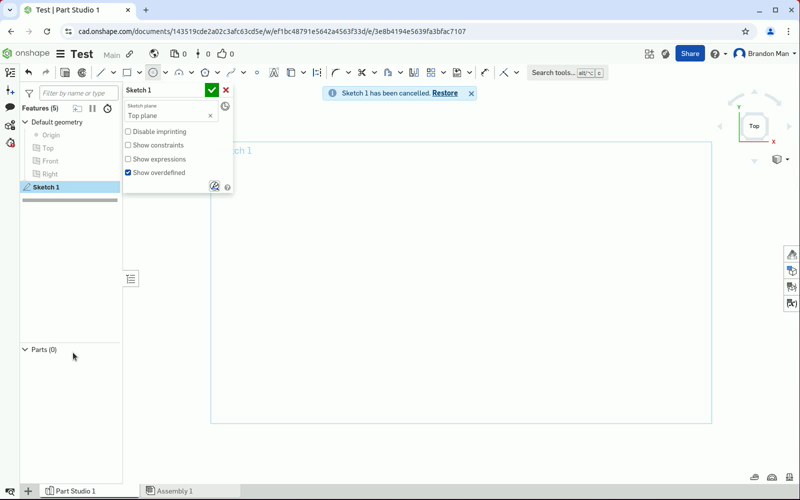
key_down(shift)
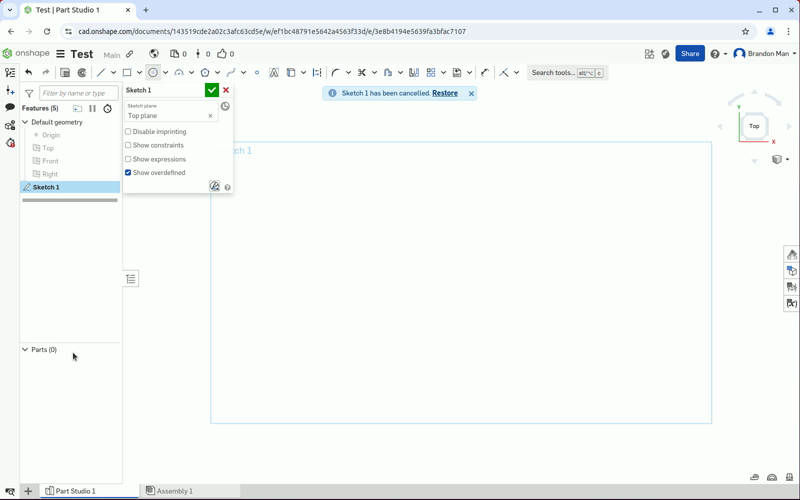
mouse_move(461, 282)
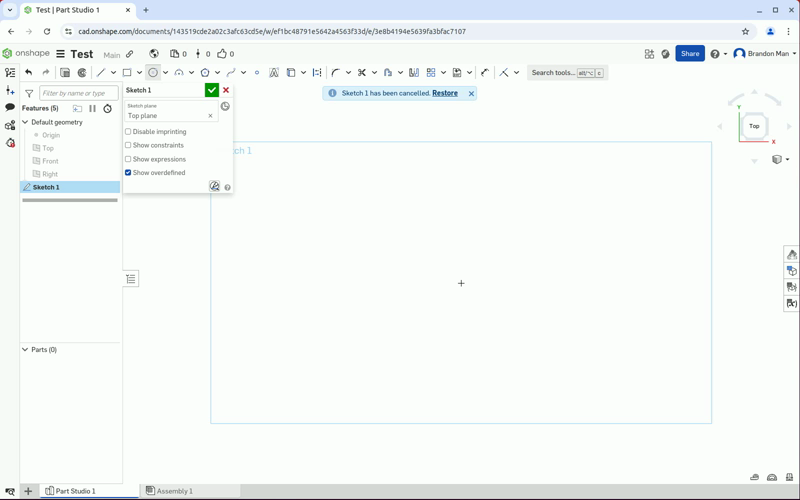
click(461, 282)
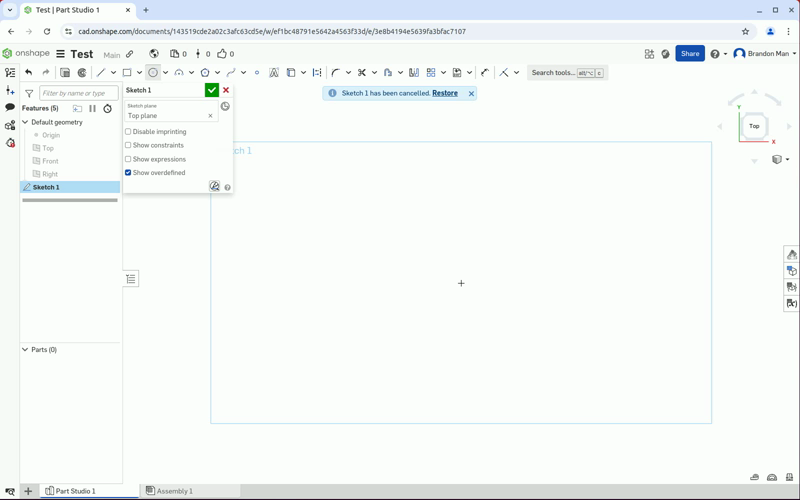
key_up(shift)
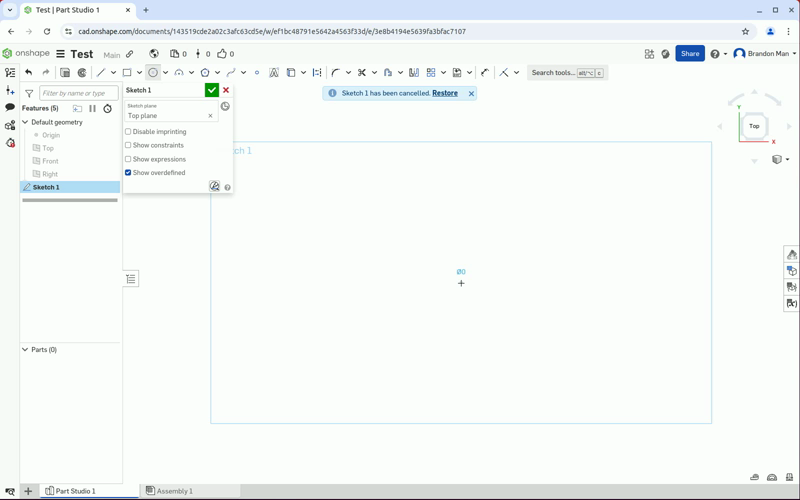
mouse_move(519, 282)
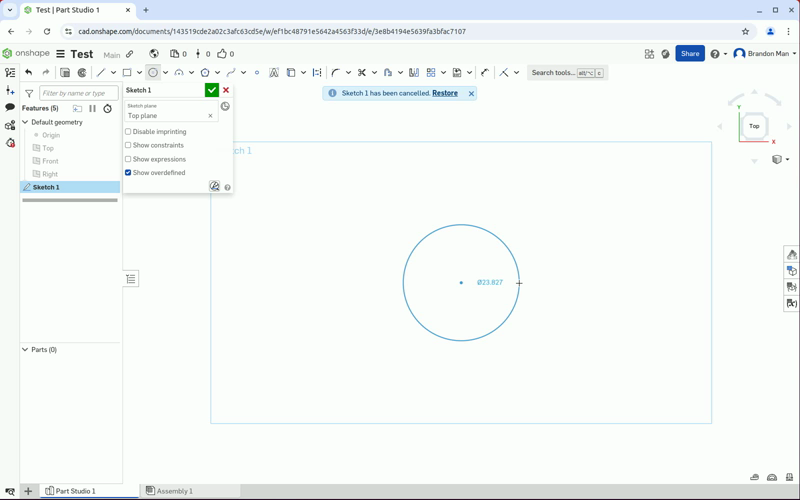
click(519, 282)
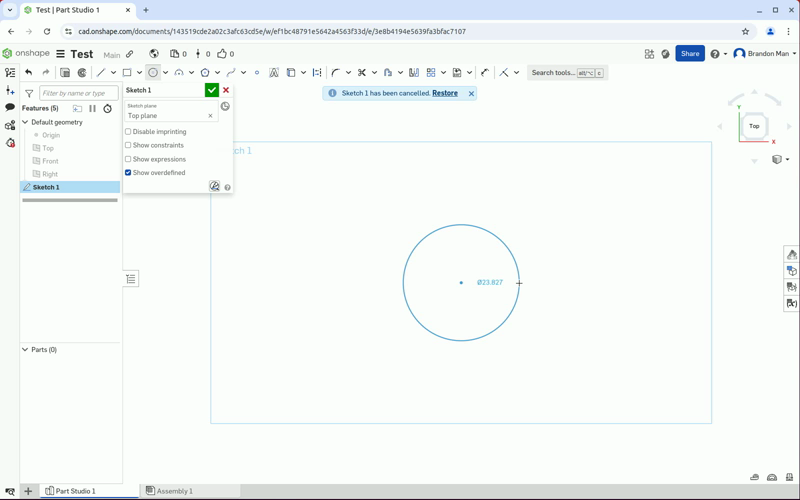
key(esc)
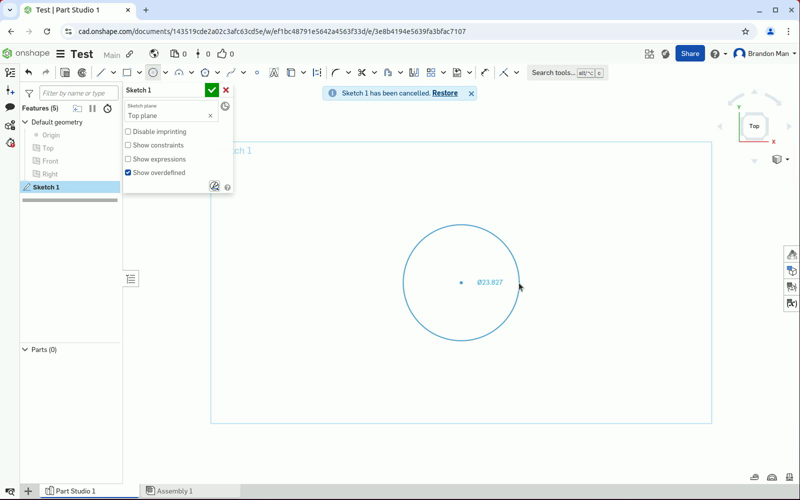
key(c)
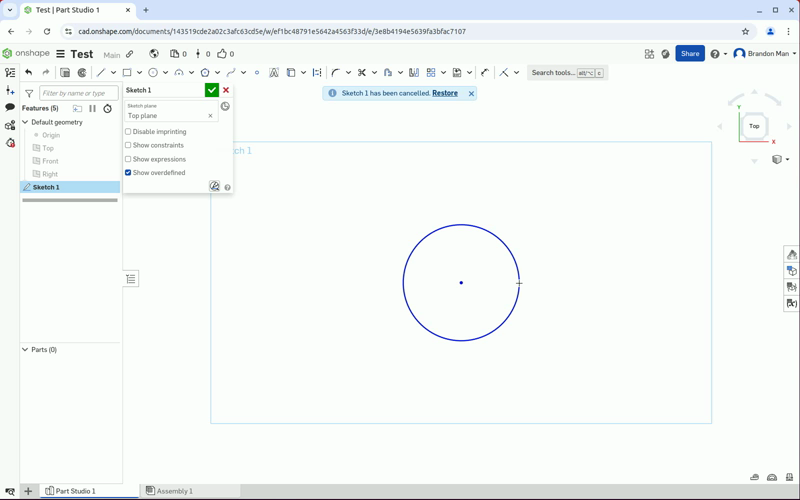
key_down(shift)
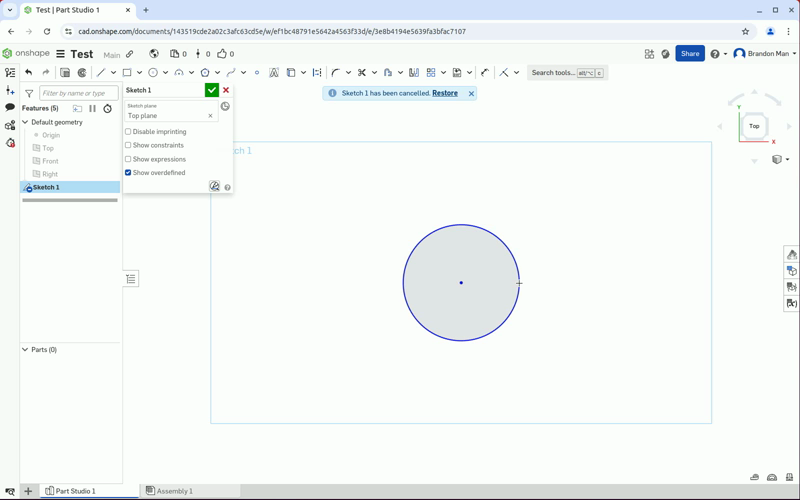
mouse_move(461, 282)
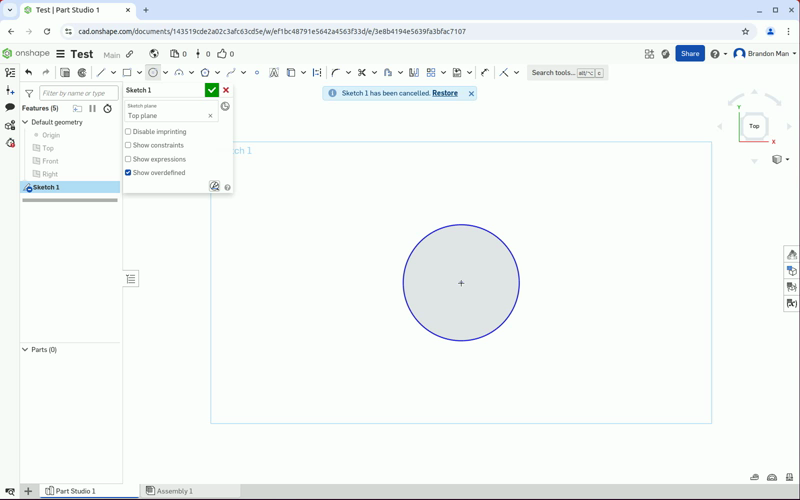
click(461, 282)
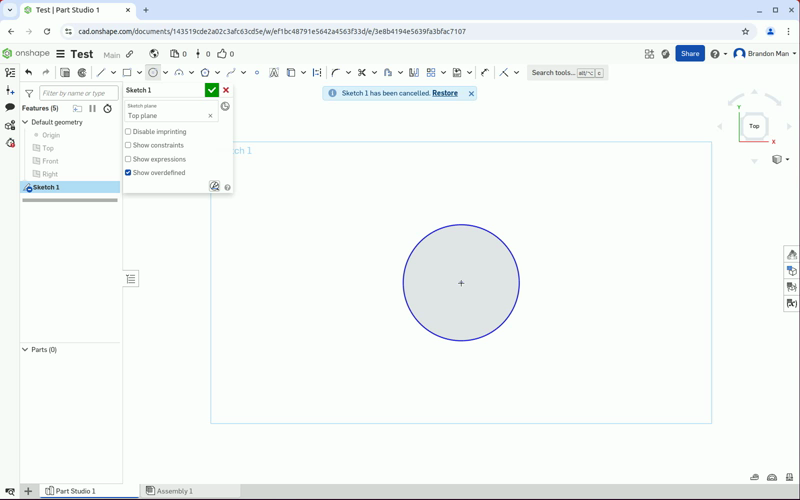
key_up(shift)
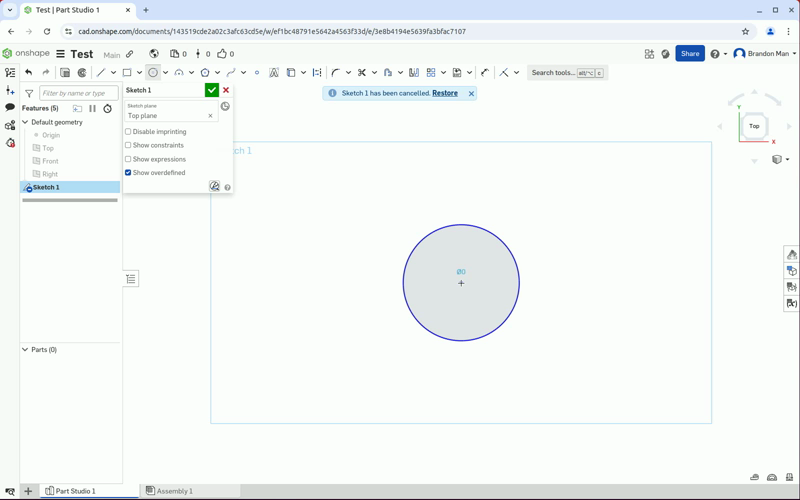
mouse_move(494, 282)
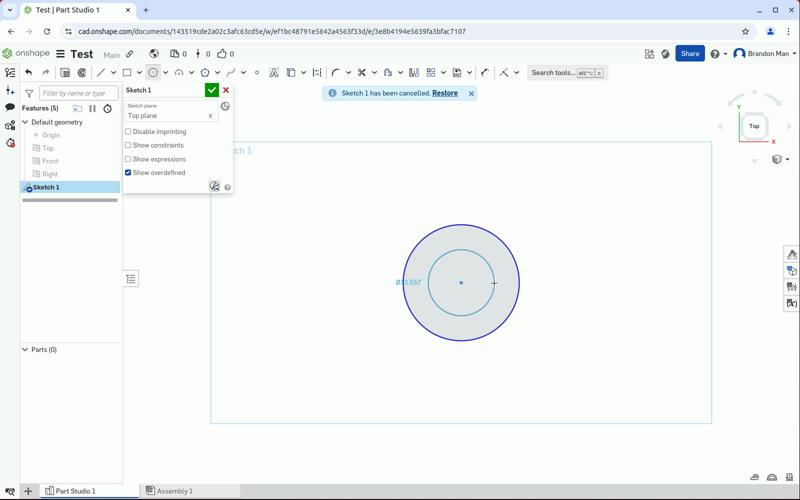
click(494, 282)
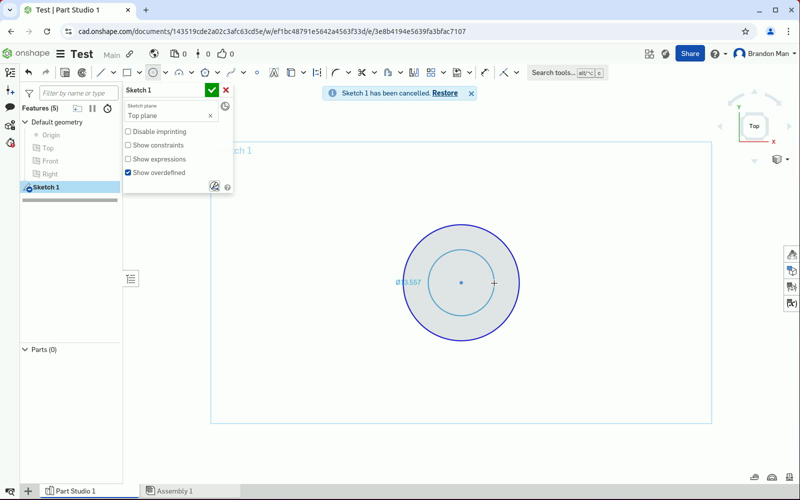
key(esc)
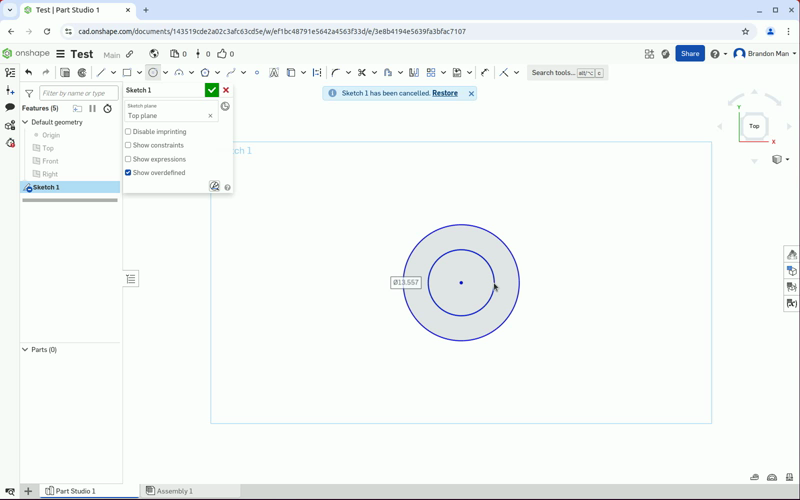
mouse_move(434, 251)
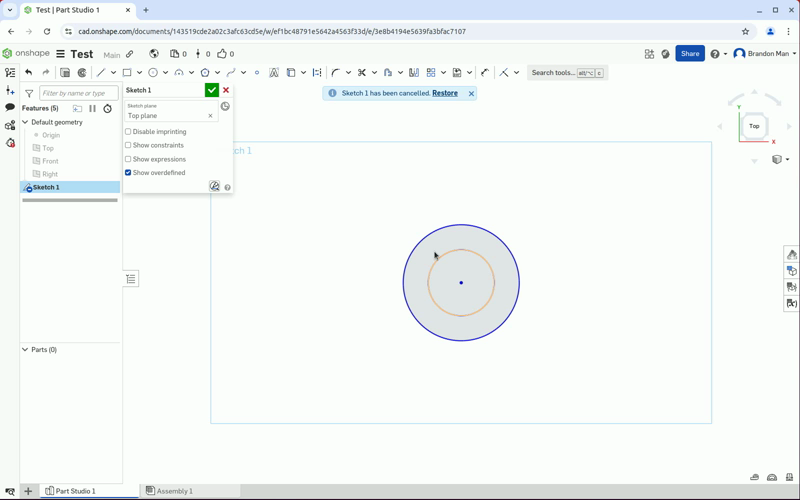
click(434, 251)
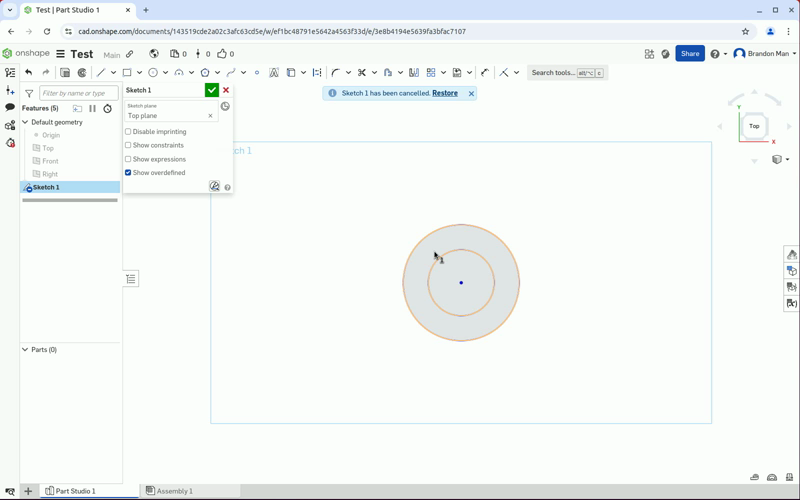
mouse_move(73, 352)
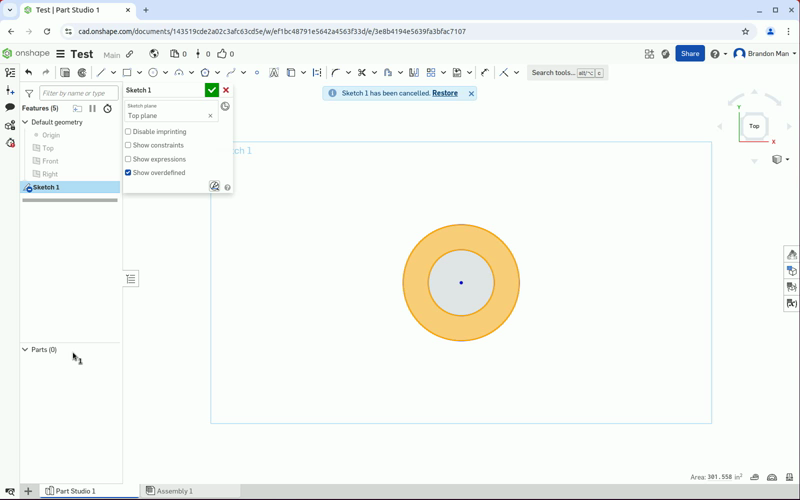
key(shift+y)
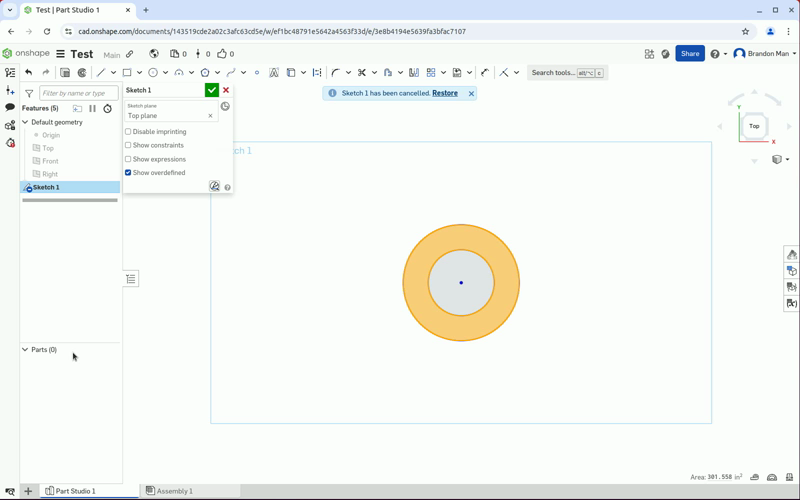
key(shift+e)
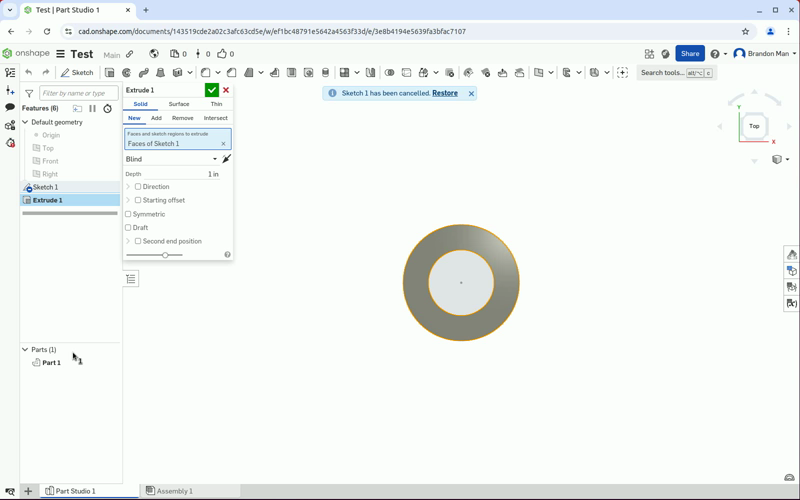
mouse_move(143, 106)
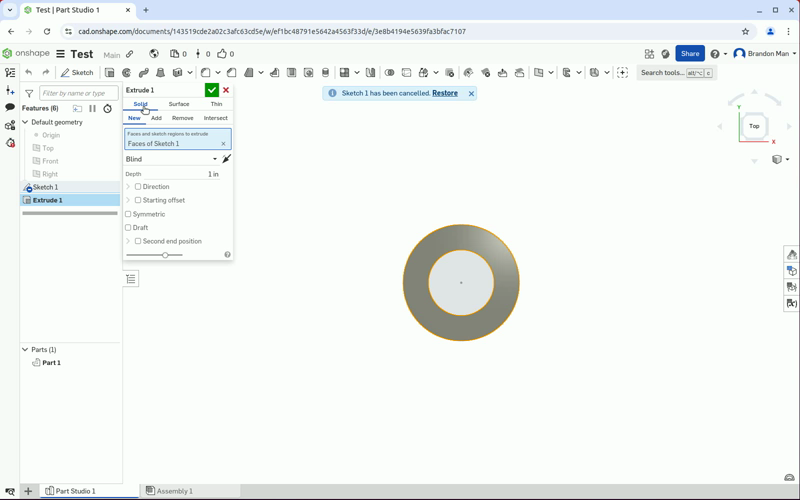
click(143, 106)
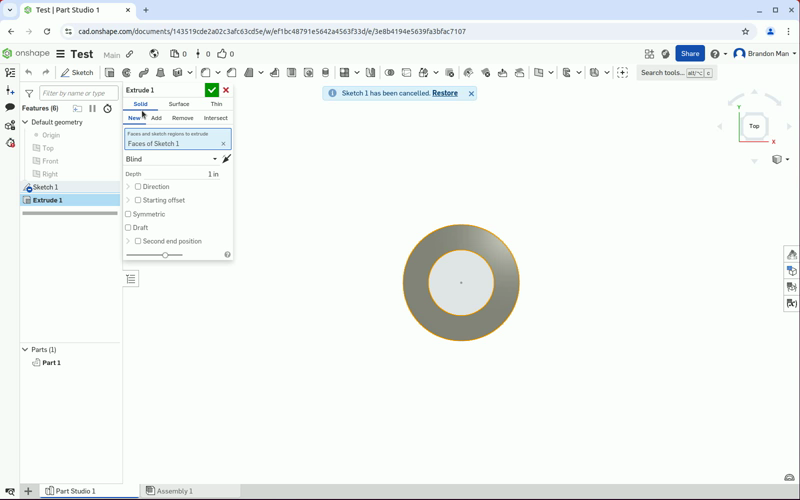
mouse_move(137, 120)
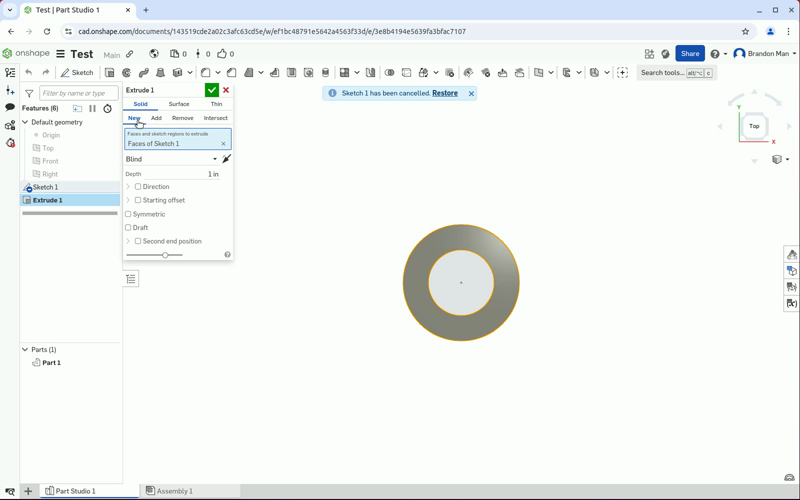
click(137, 120)
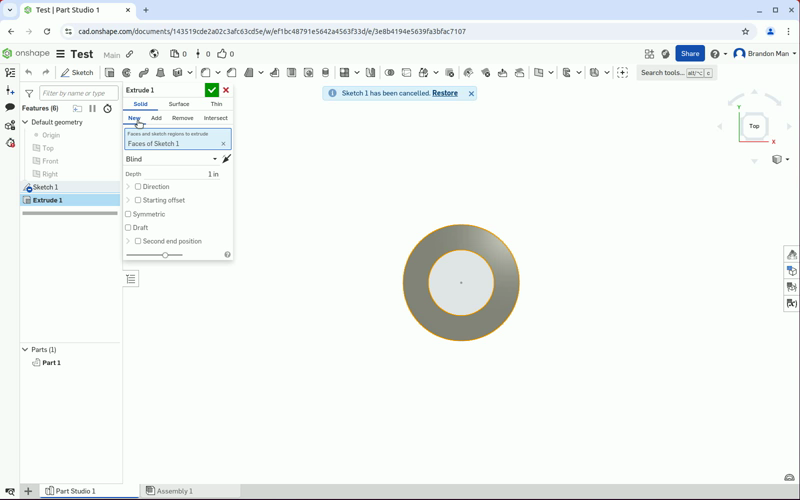
key(tab, 4)
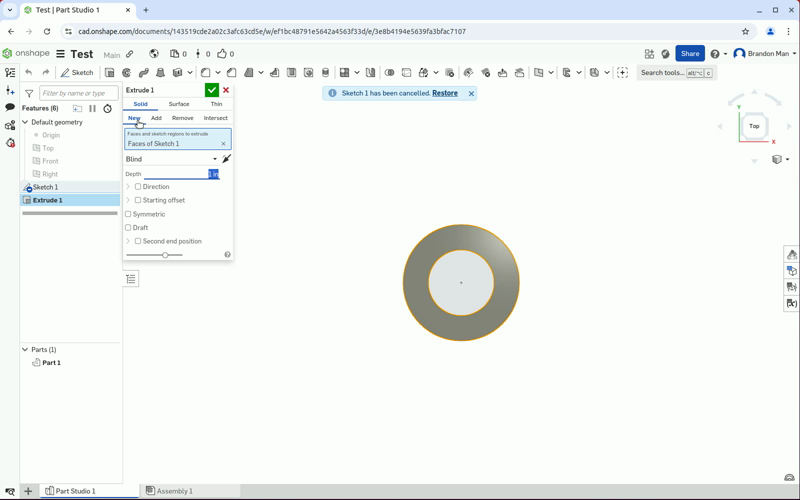
text(23.108)
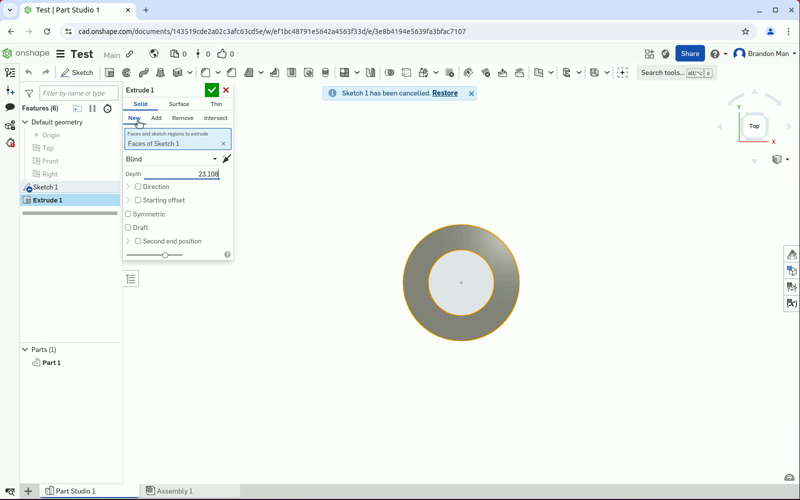
key(enter)
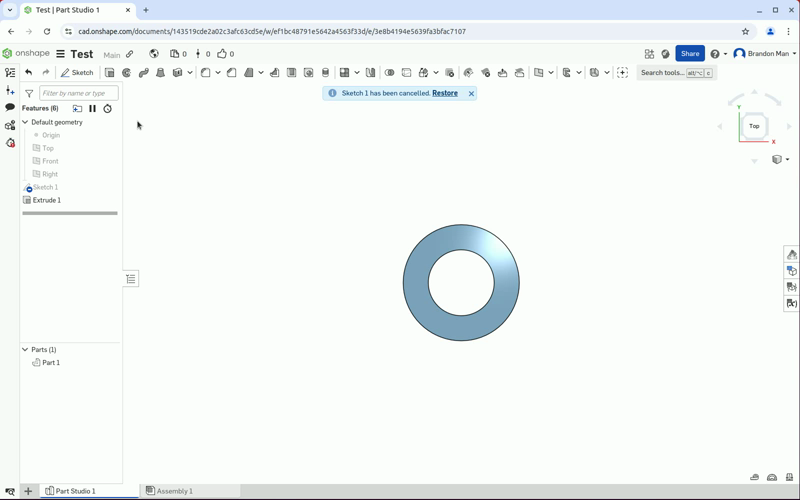
key(shift+h)
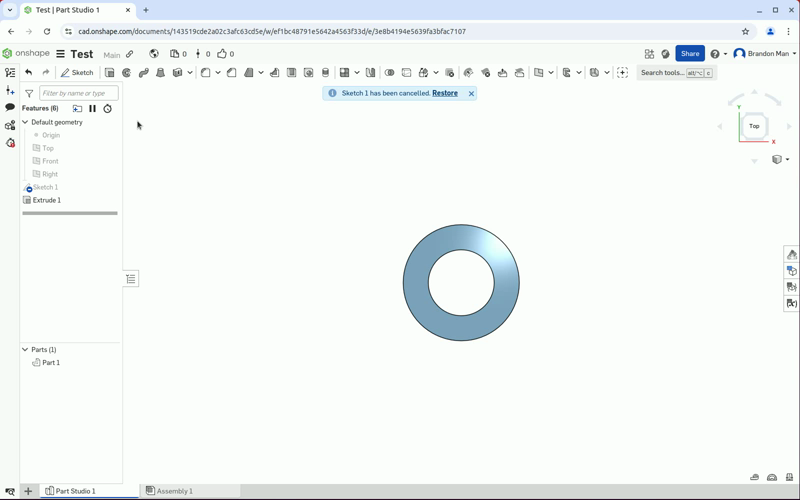
key(shift+h)
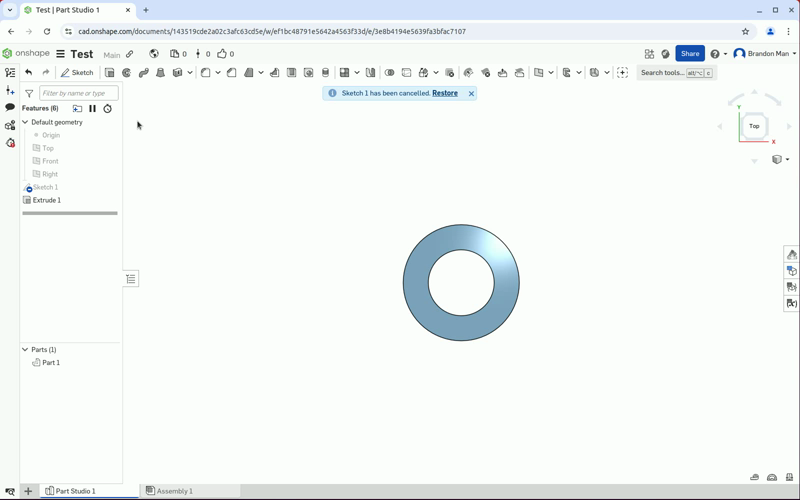
mouse_move(73, 189)
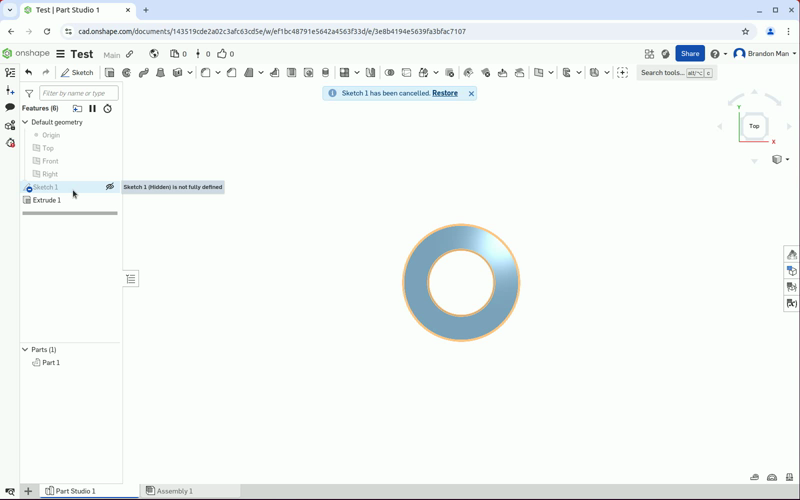
click(73, 189)
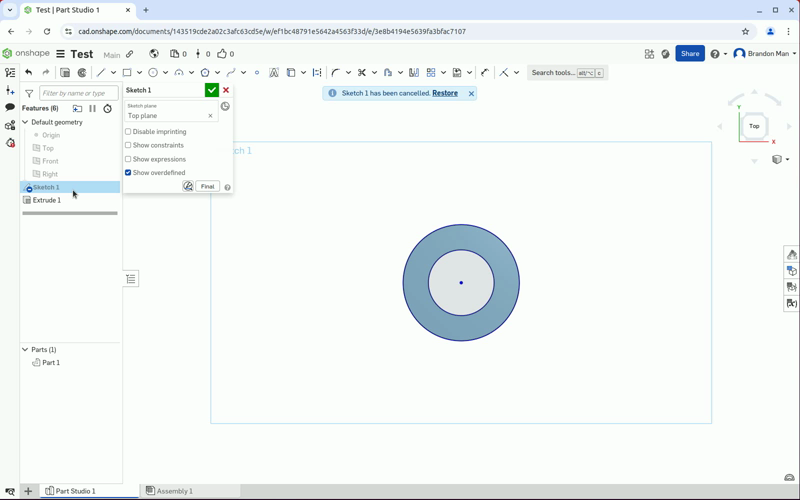
mouse_move(229, 92)
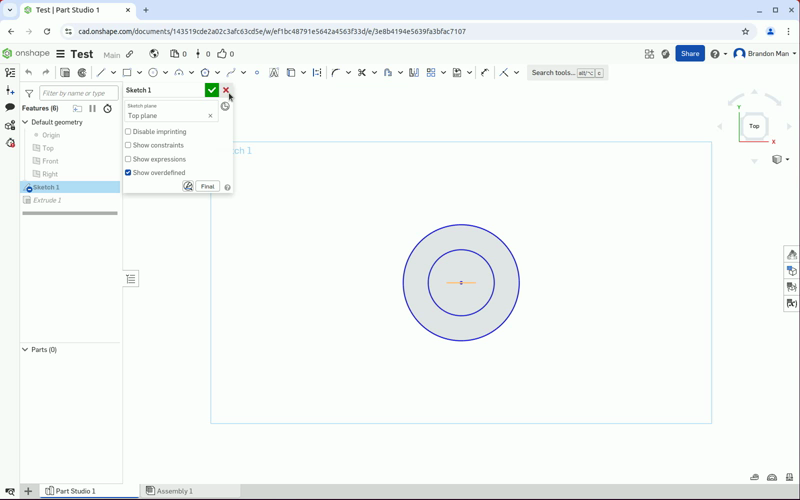
click(229, 92)
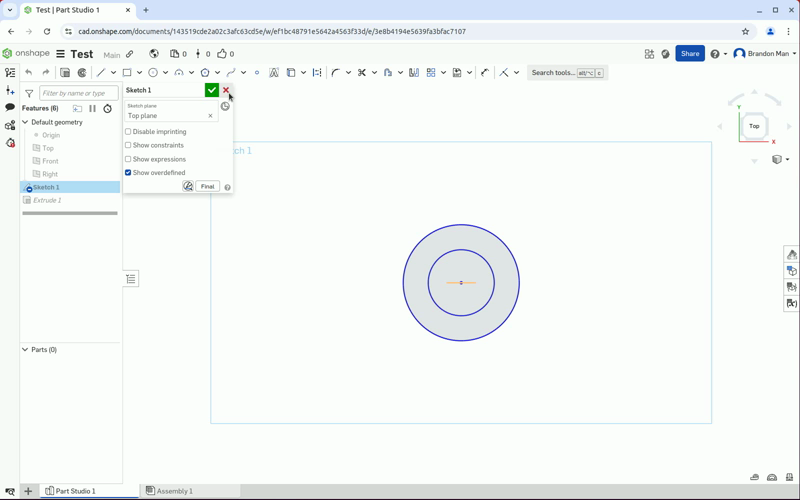
key(shift+s)
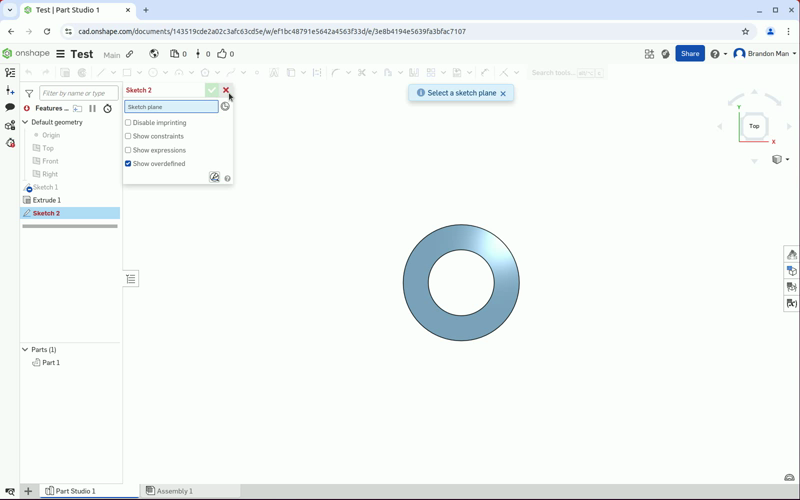
mouse_move(73, 150)
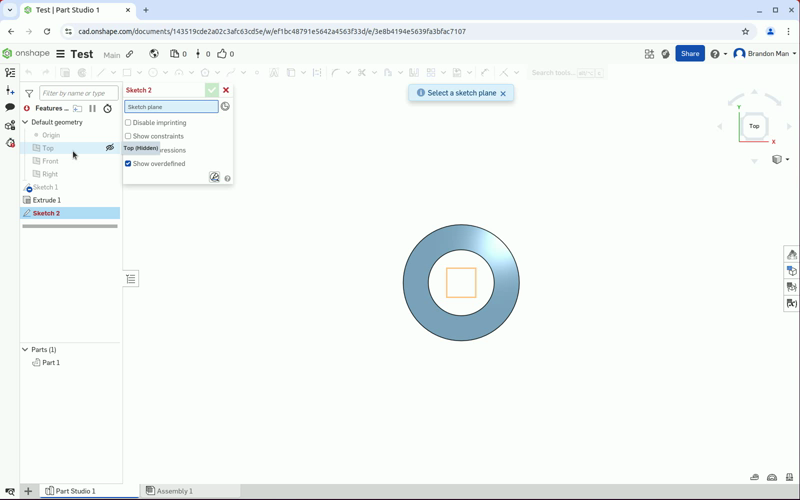
click(73, 150)
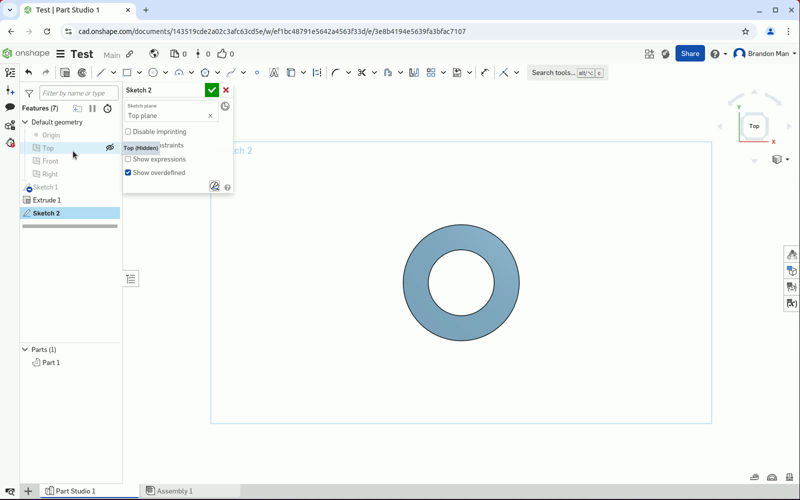
mouse_move(73, 352)
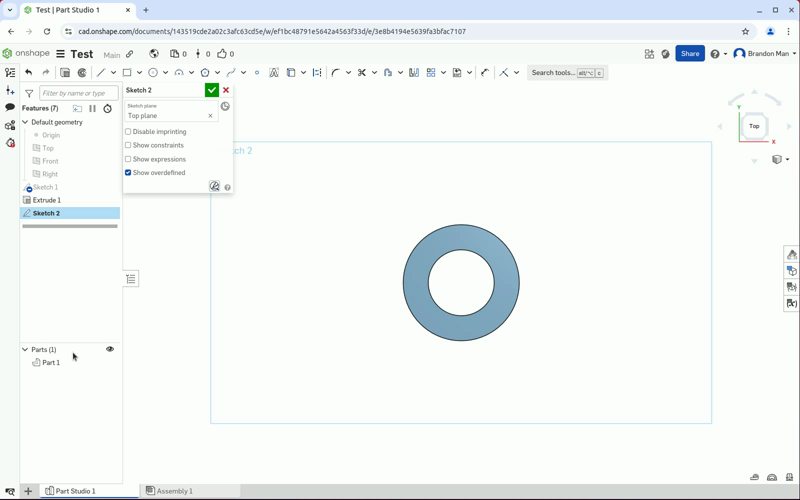
key(y)
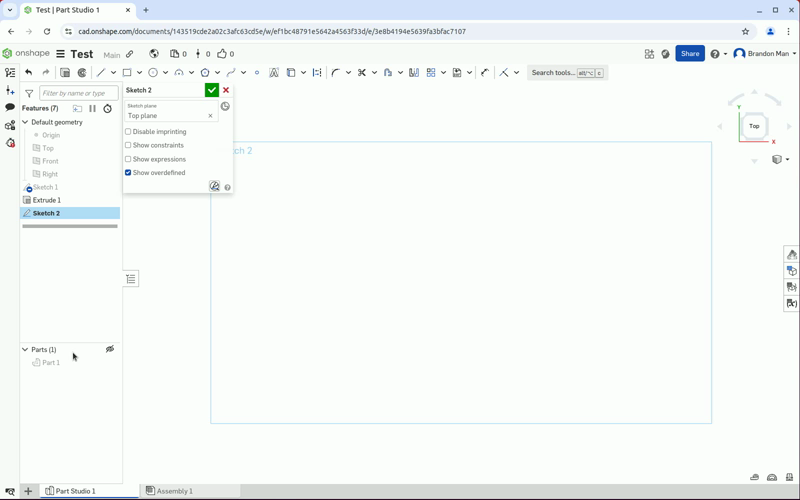
key(c)
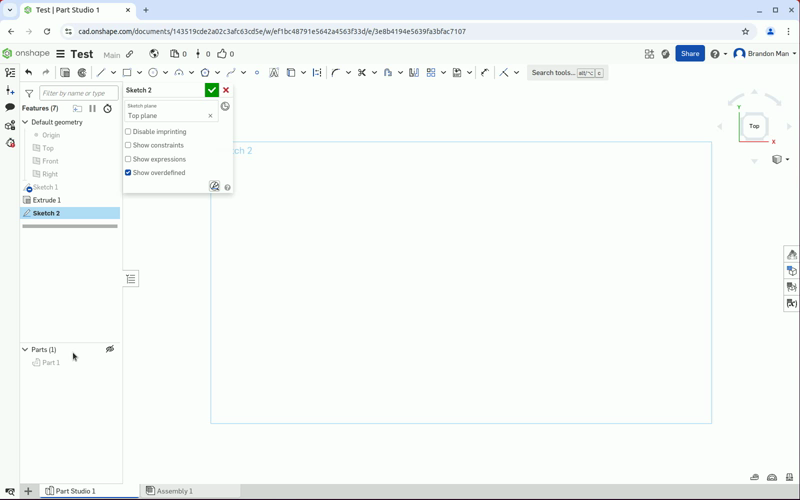
key_down(shift)
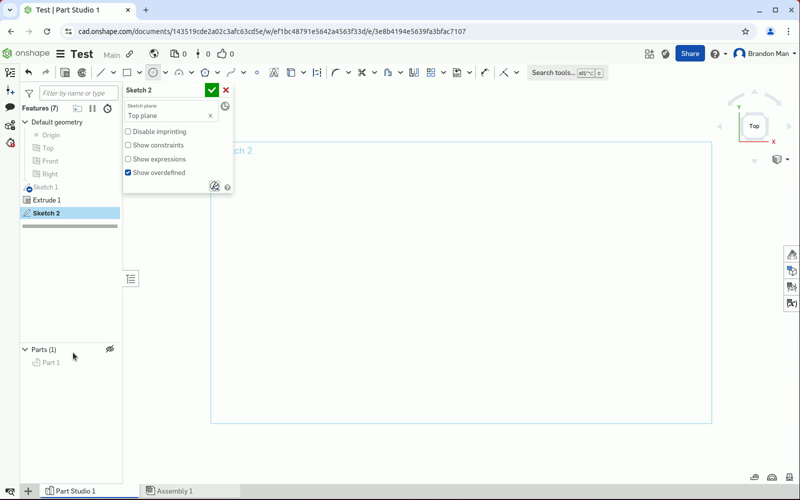
mouse_move(460, 282)
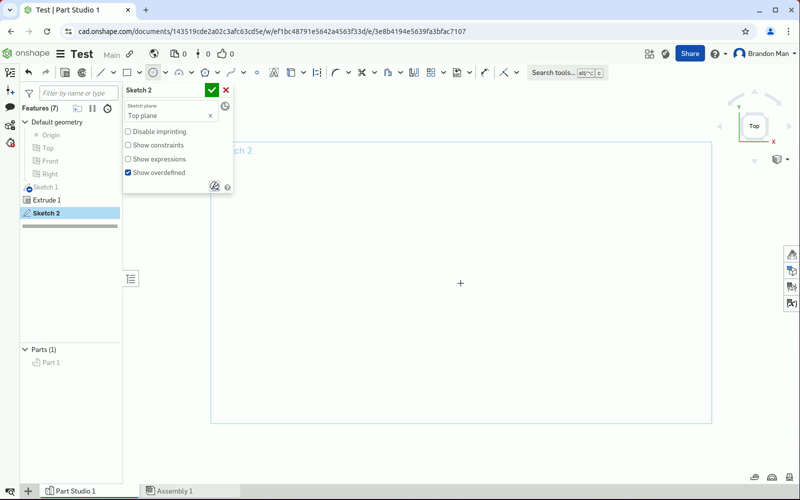
click(460, 282)
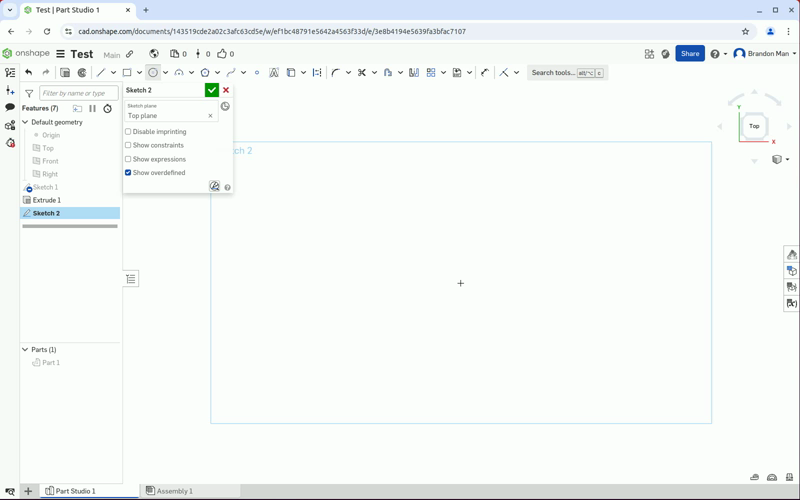
key_up(shift)
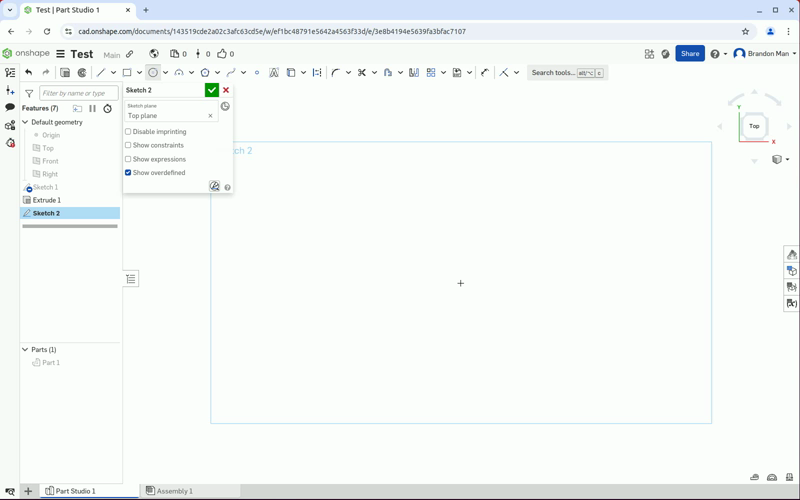
mouse_move(525, 282)
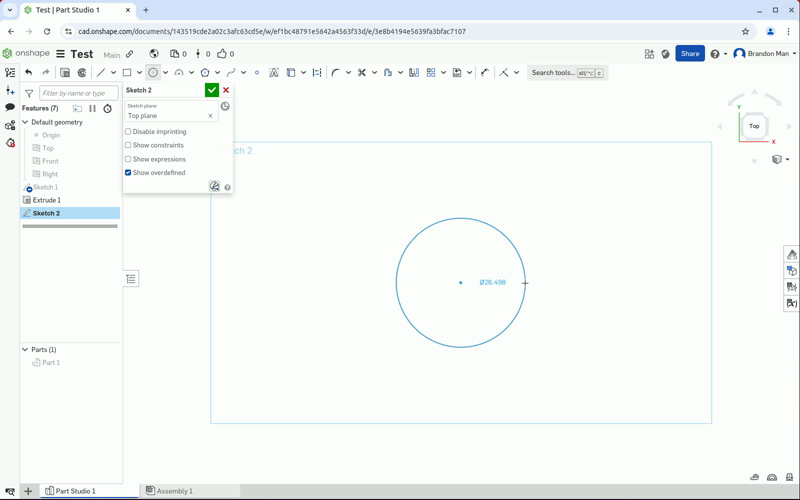
click(525, 282)
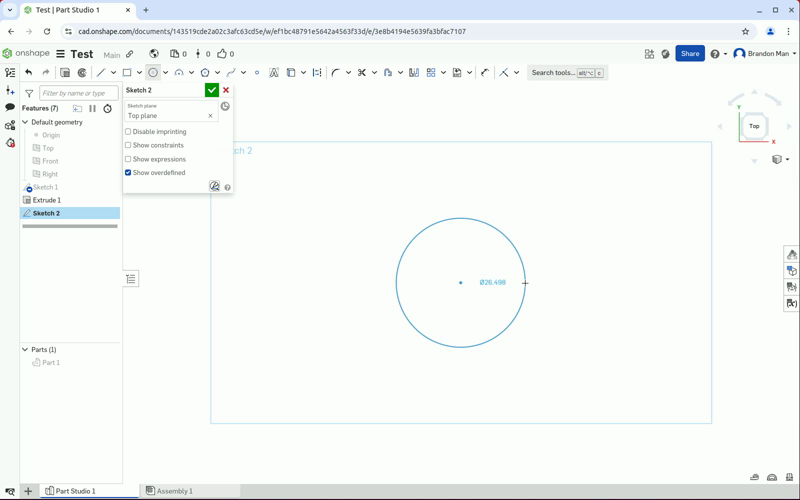
key(esc)
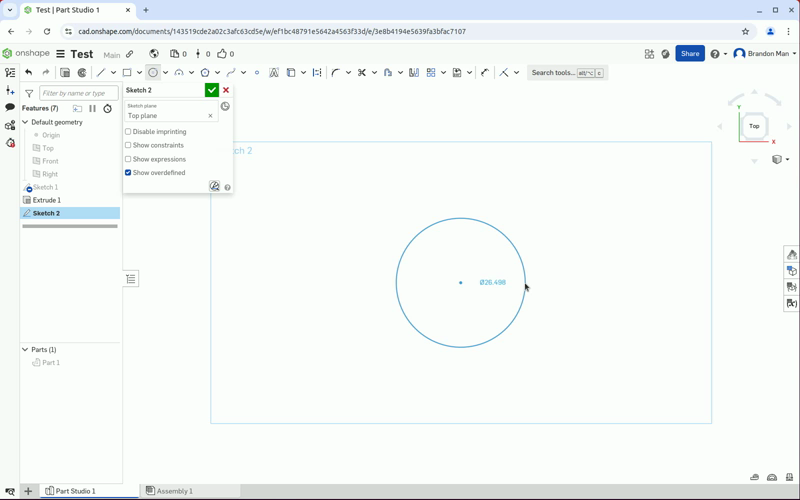
key(c)
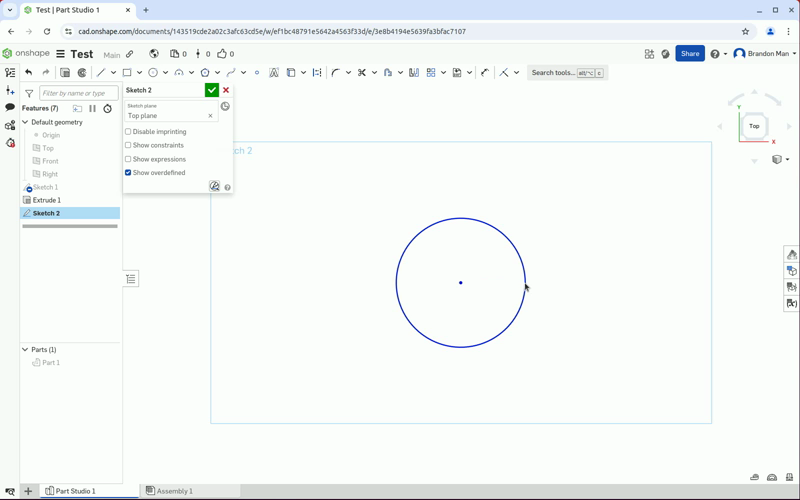
key_down(shift)
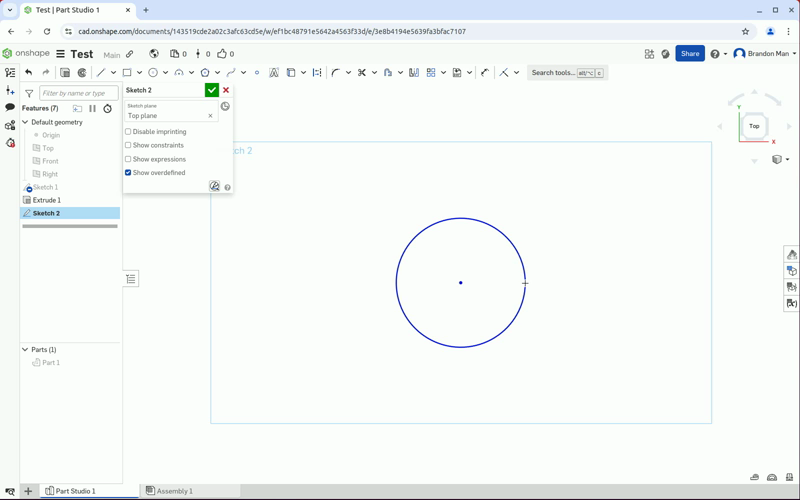
mouse_move(460, 282)
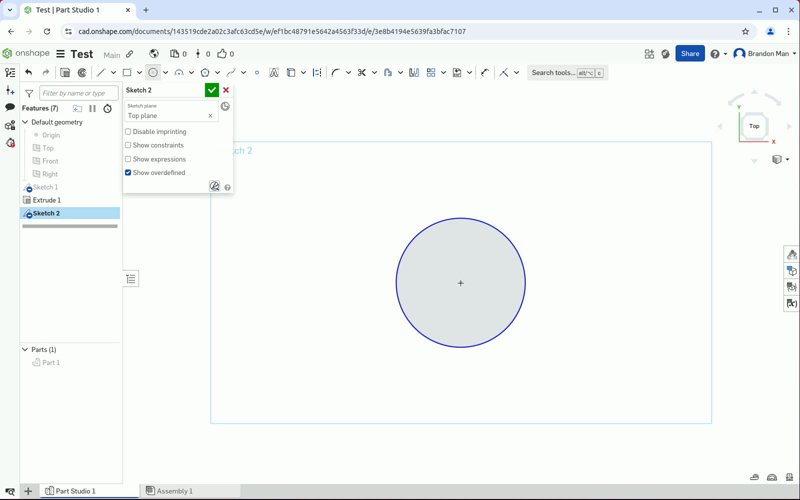
click(460, 282)
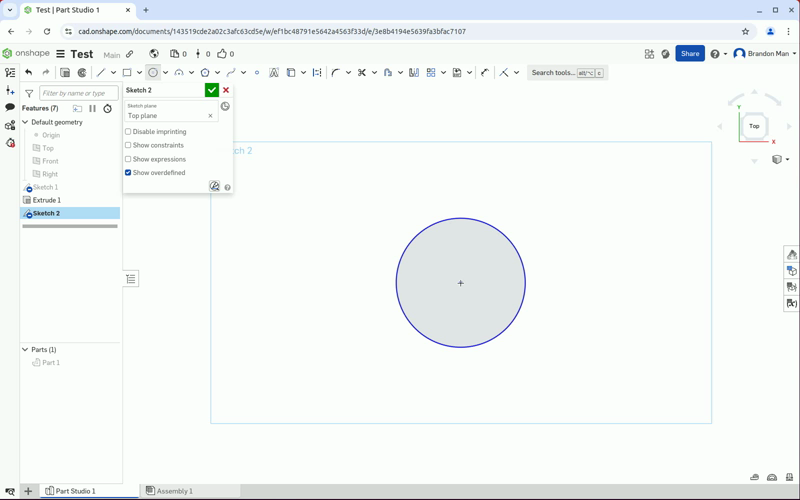
key_up(shift)
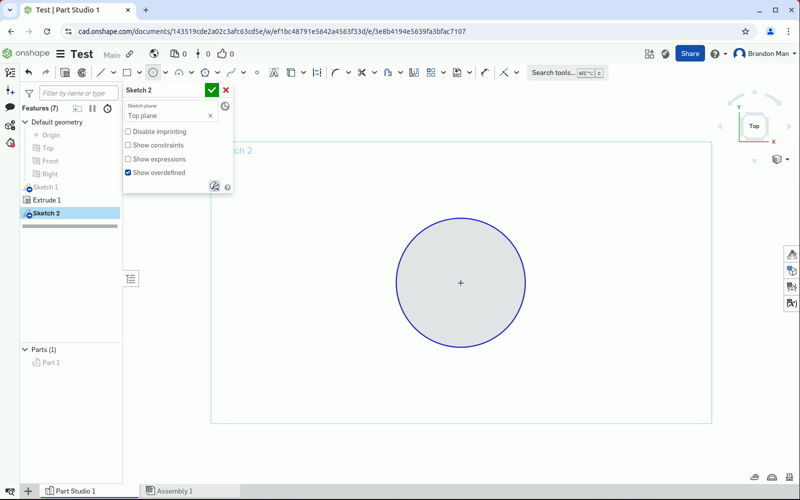
mouse_move(518, 282)
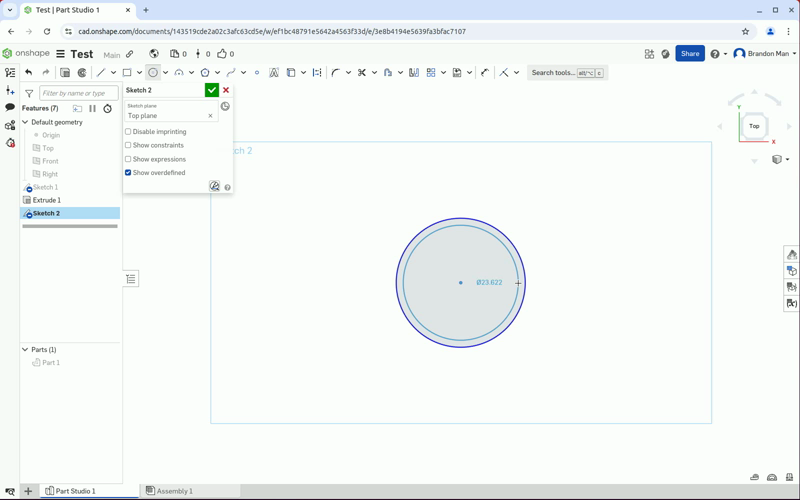
click(518, 282)
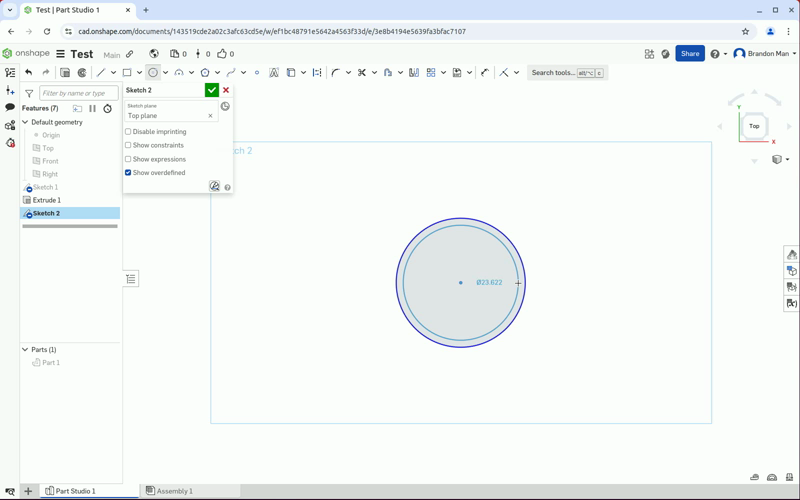
key(esc)
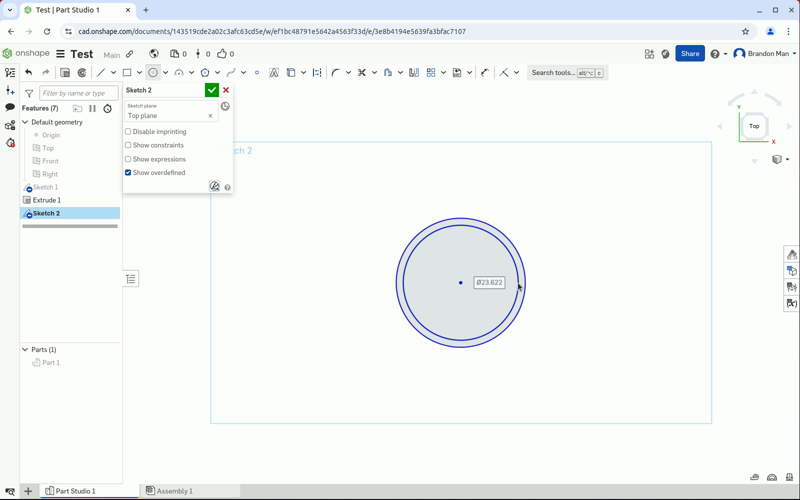
mouse_move(496, 332)
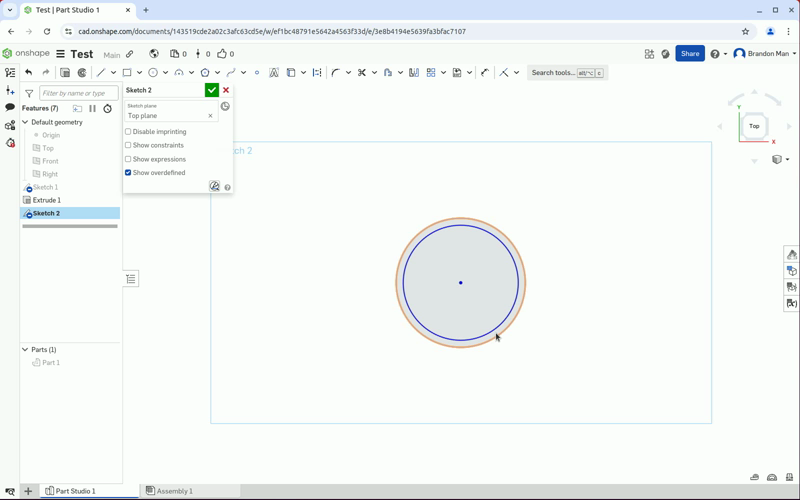
click(496, 332)
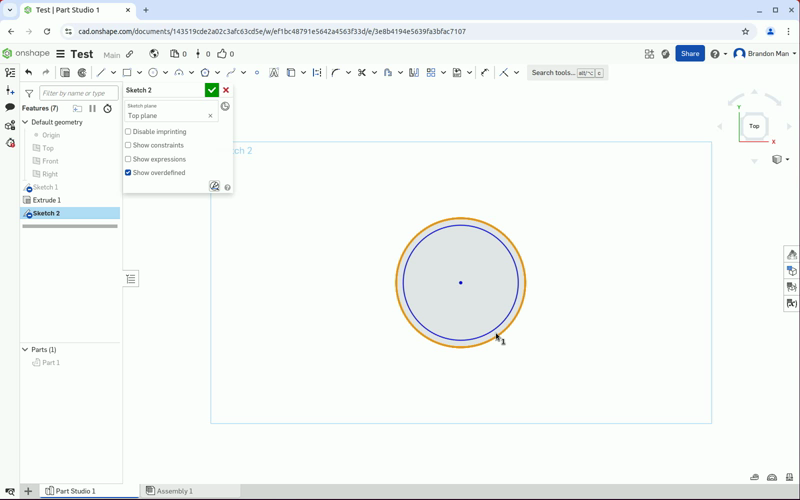
mouse_move(73, 352)
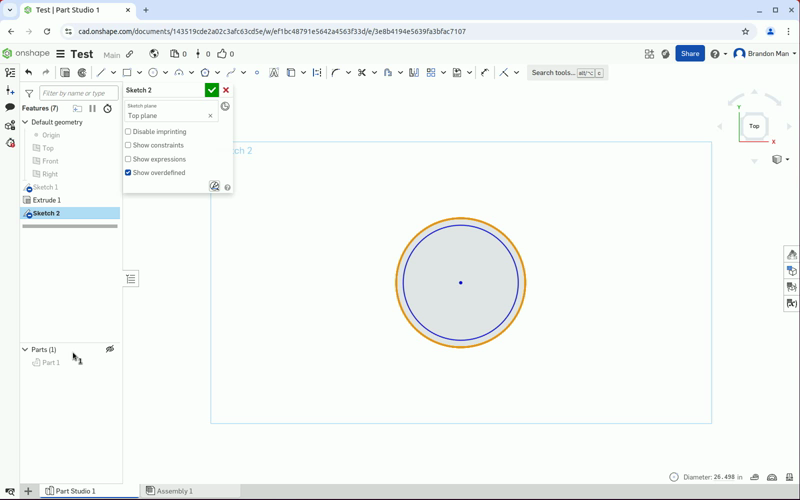
key(shift+y)
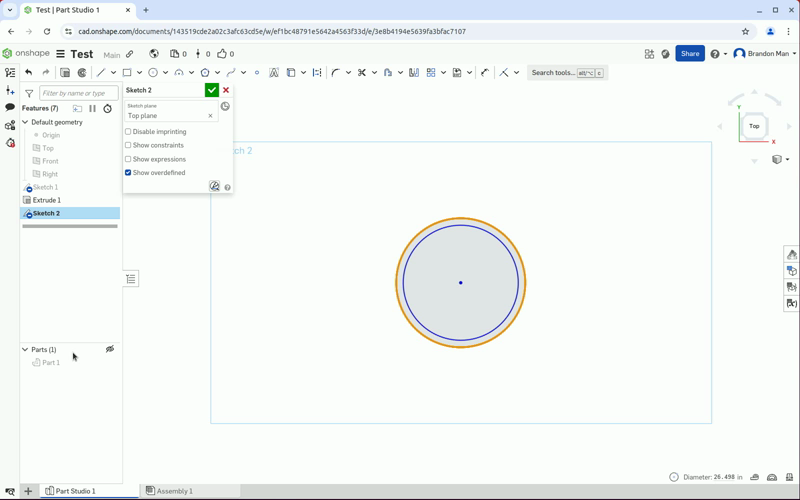
key(shift+e)
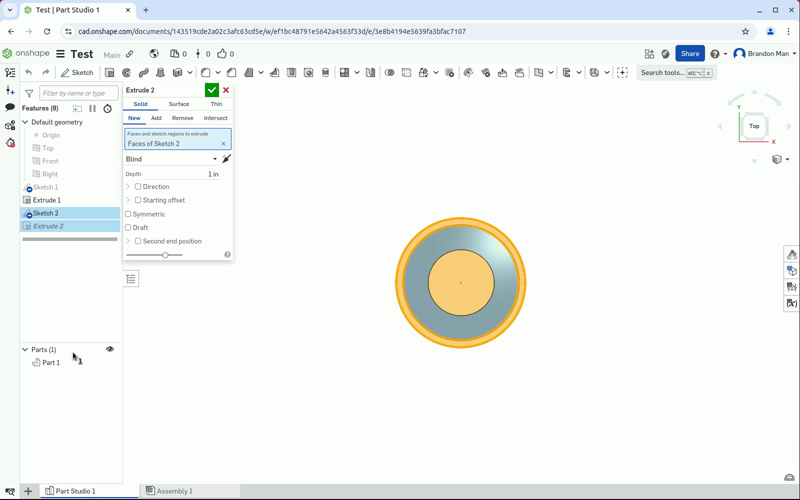
mouse_move(143, 106)
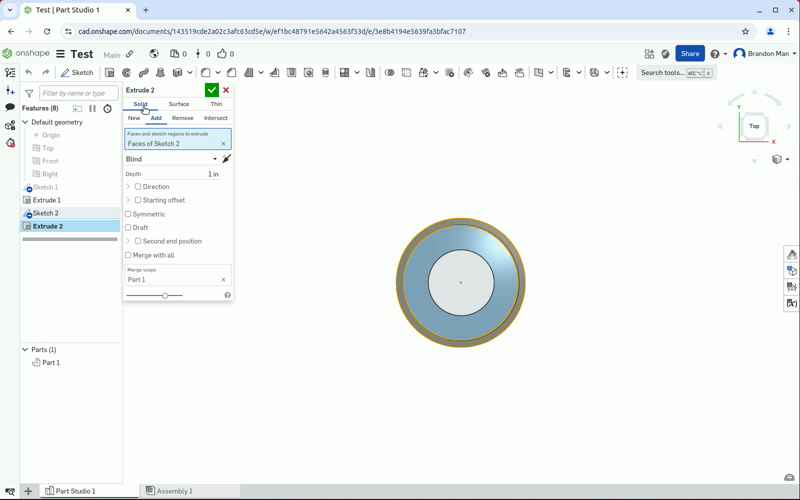
click(143, 106)
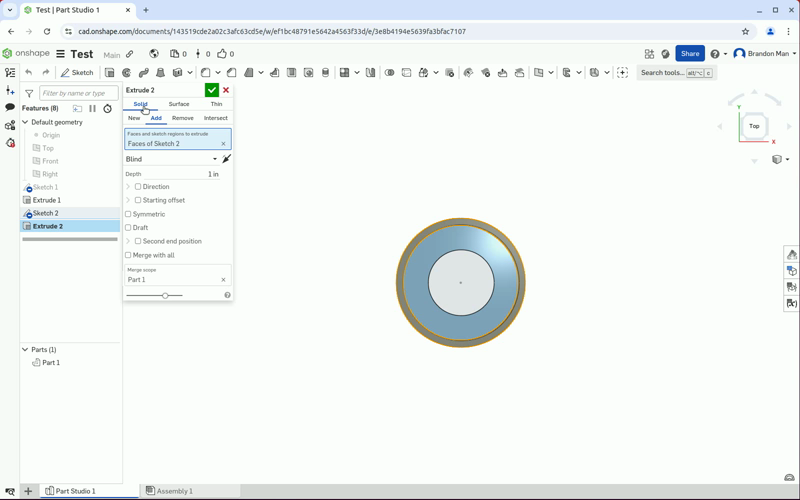
mouse_move(137, 120)
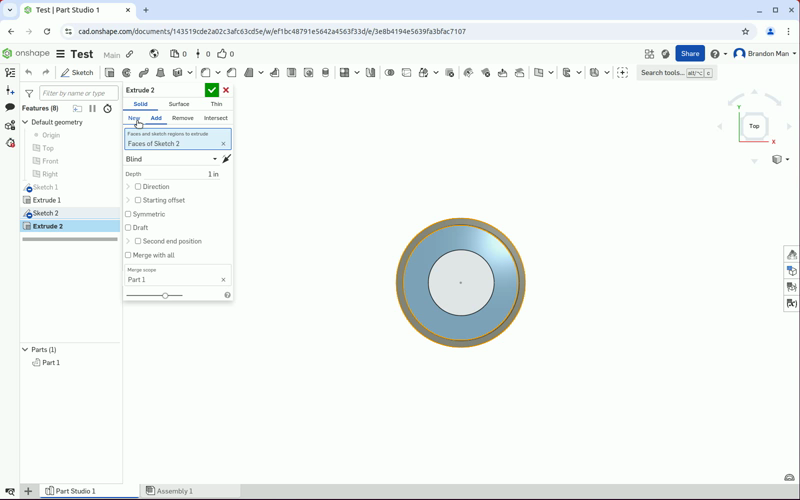
click(137, 120)
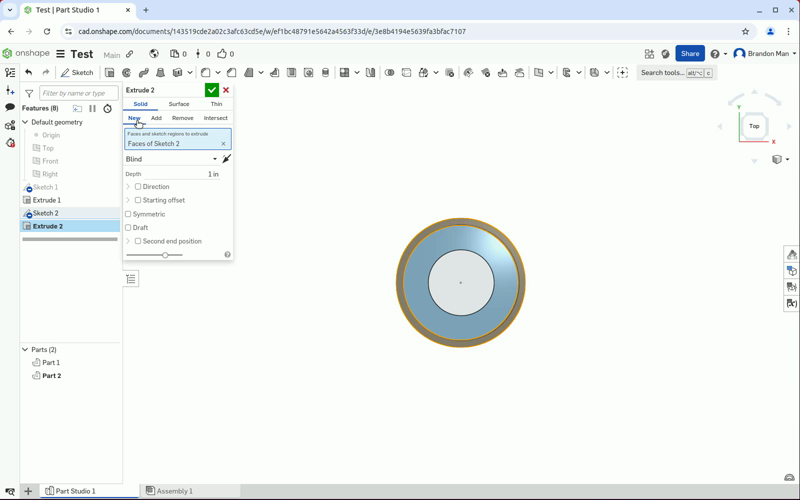
key(tab, 4)
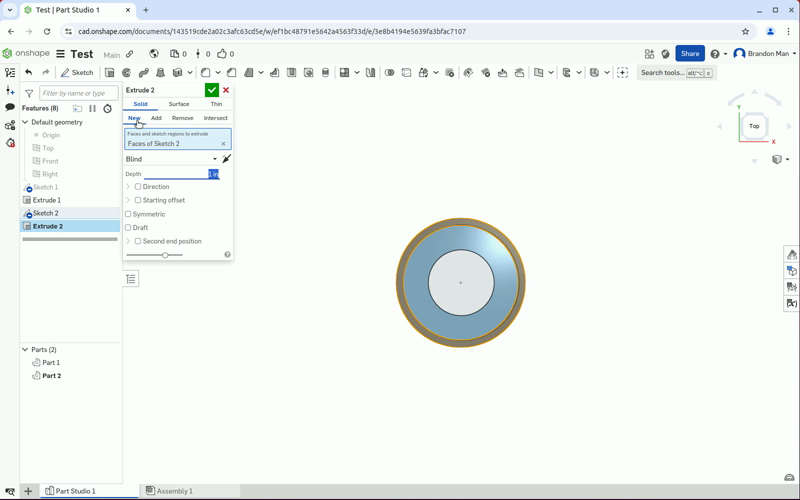
text(2.166)
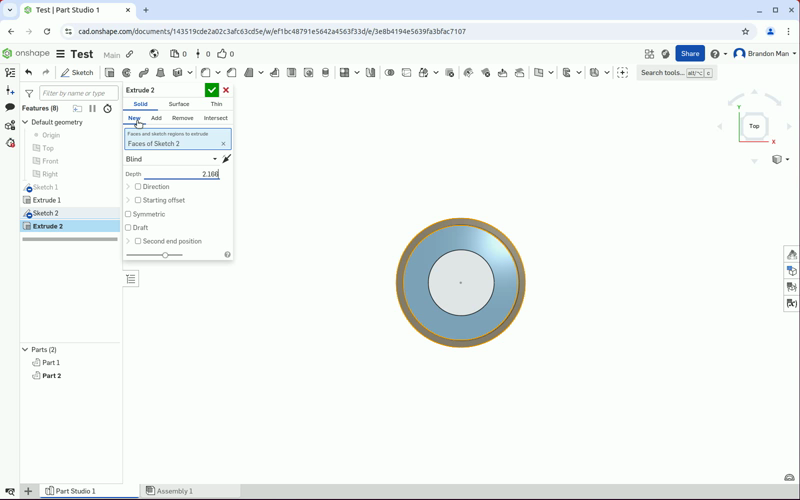
key(enter)
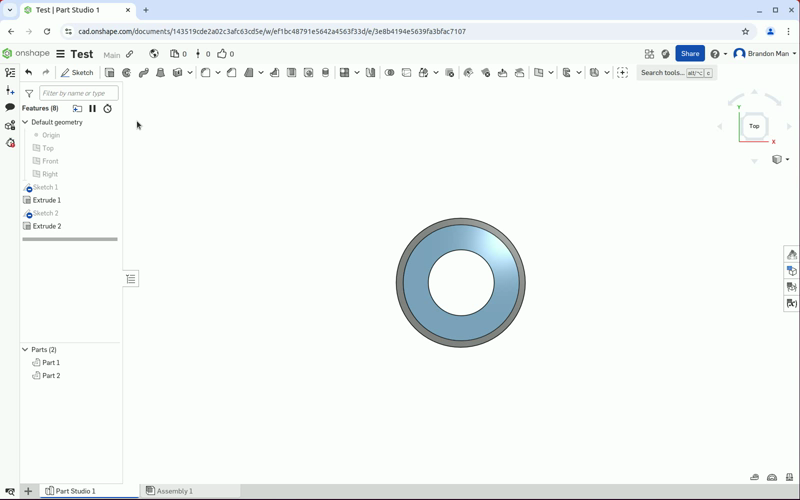
key(shift+h)
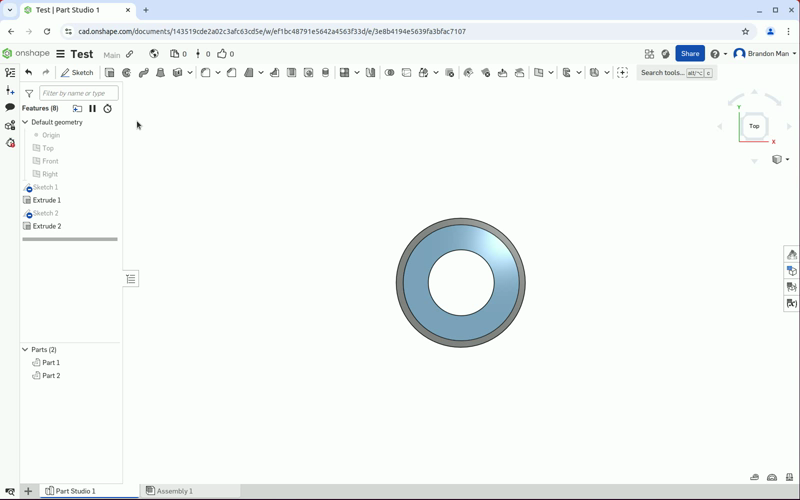
key(shift+h)
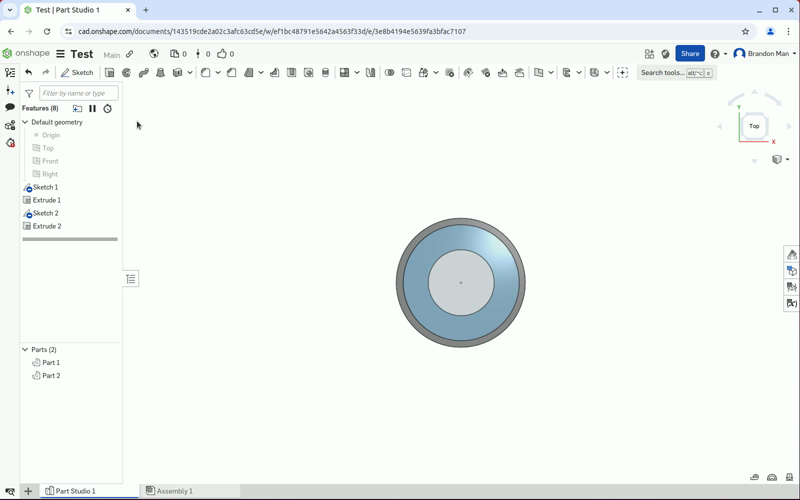
key(shift+7)
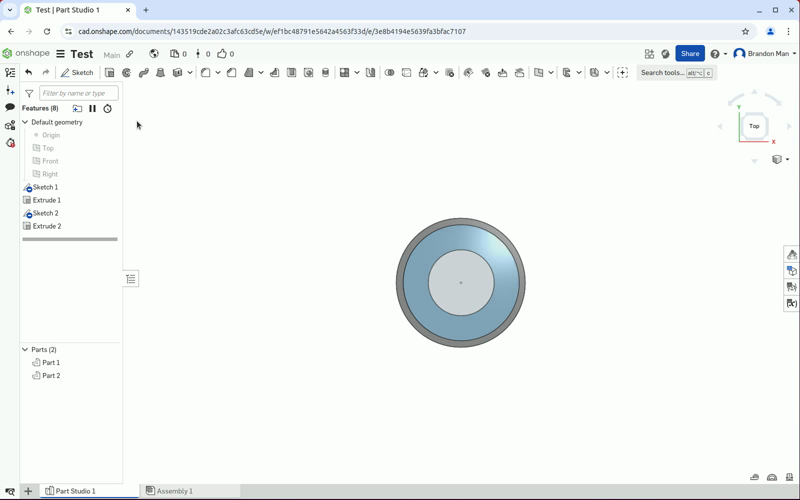
key(up, 3)
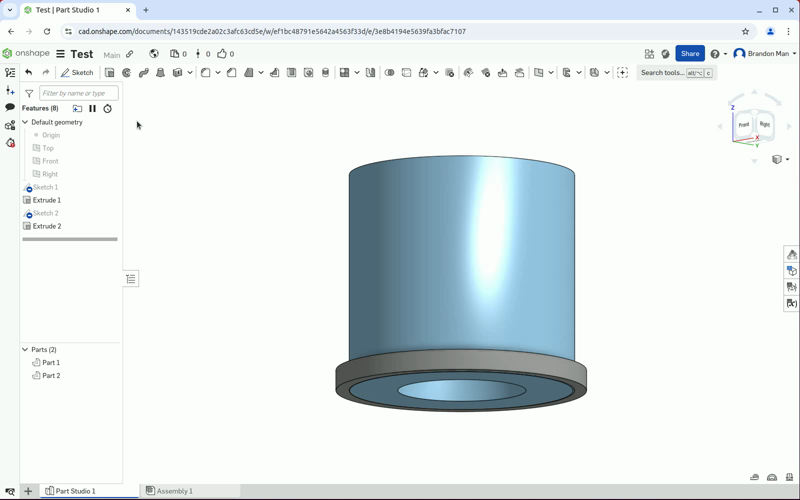
key(left, 3)
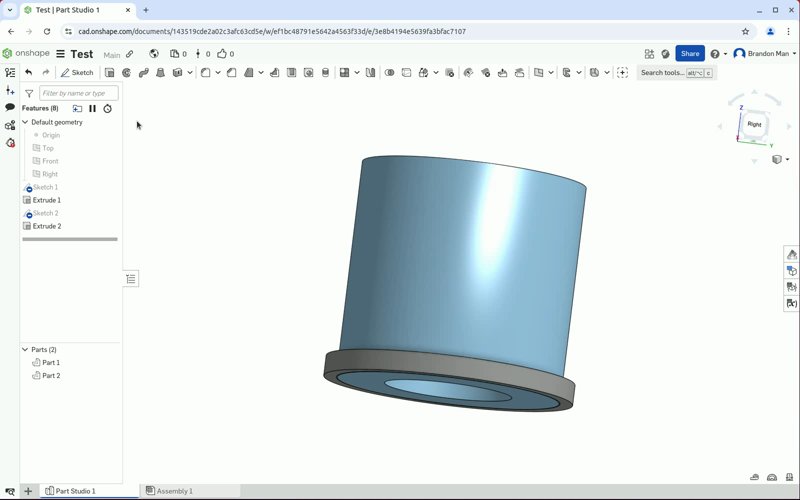
key(right, 3)
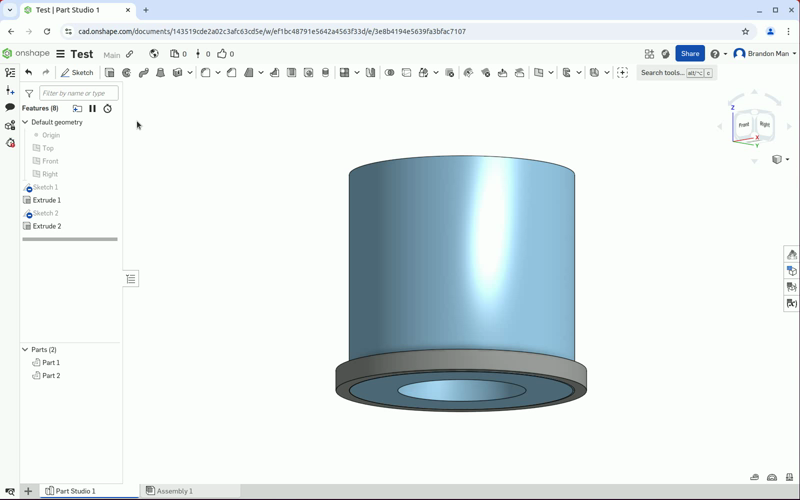
key(down, 3)
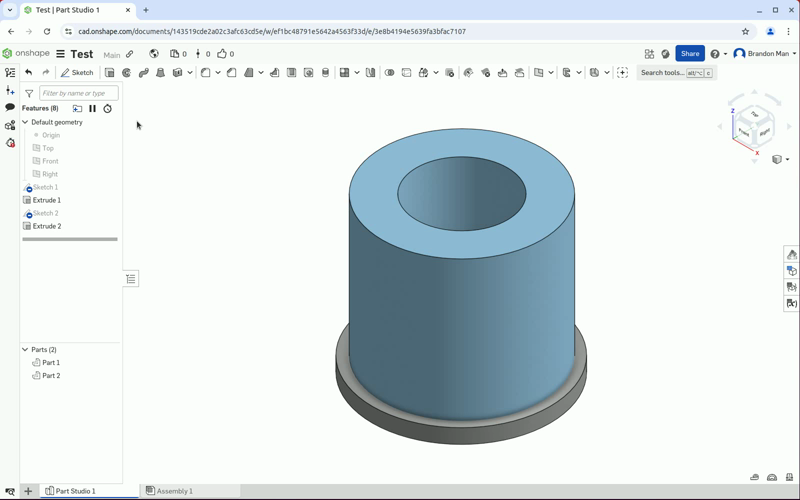
mouse_move(73, 189)
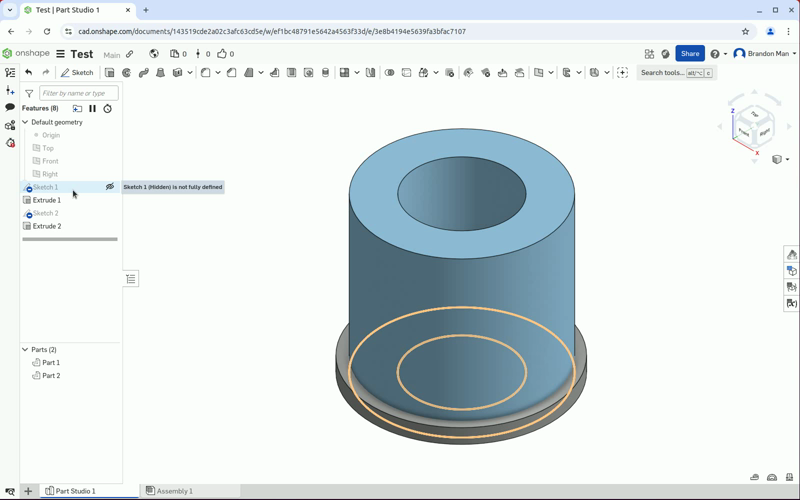
click(73, 189)